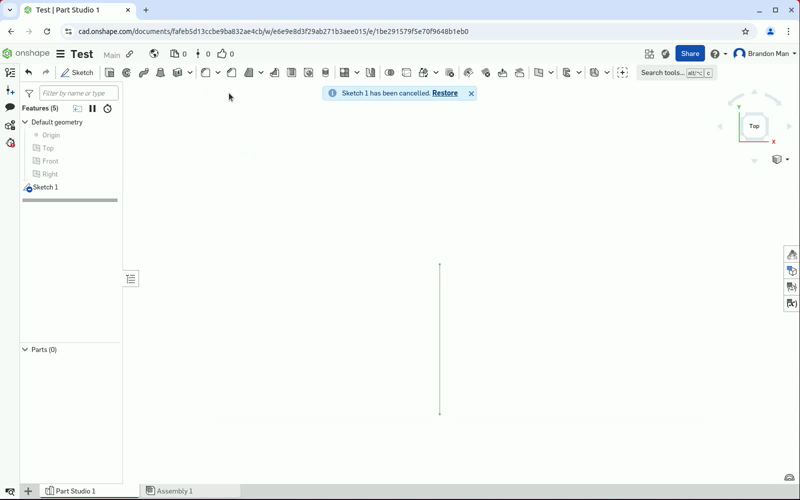
key(shift+h)
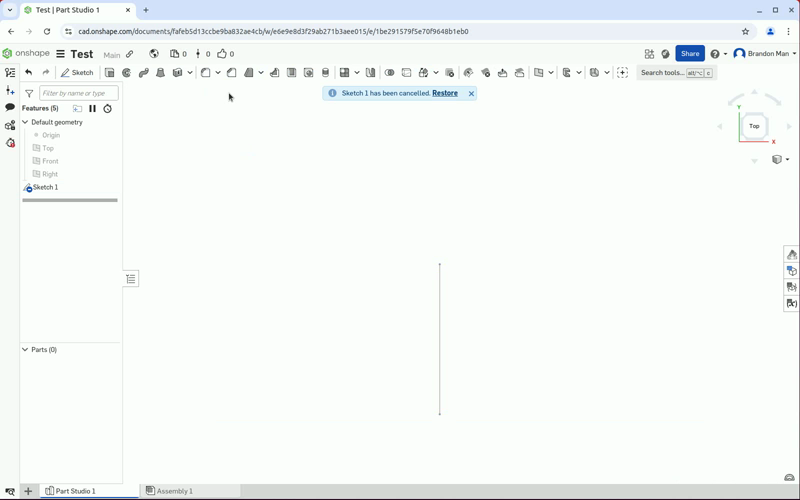
key(shift+s)
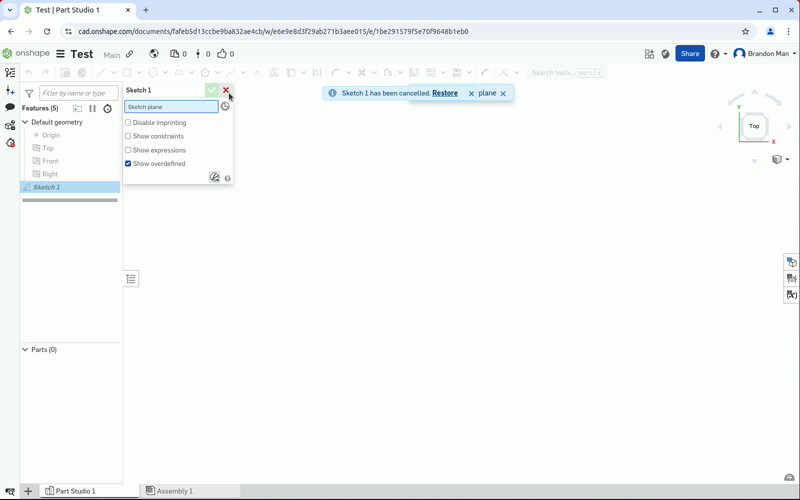
mouse_move(73, 150)
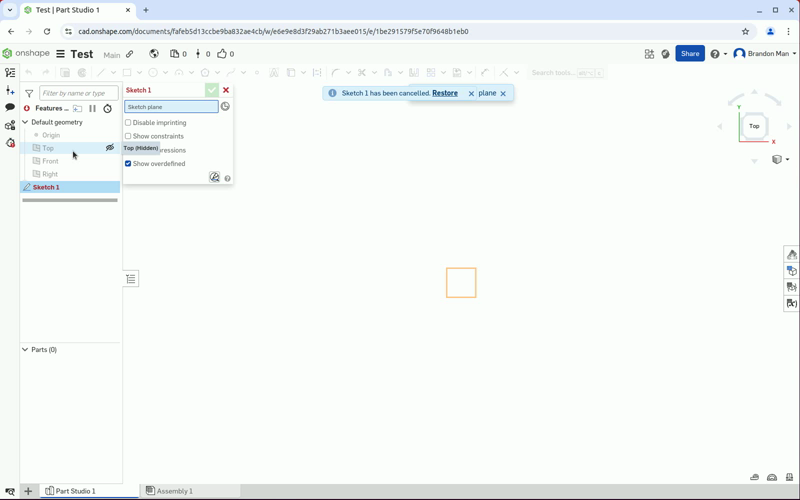
click(73, 150)
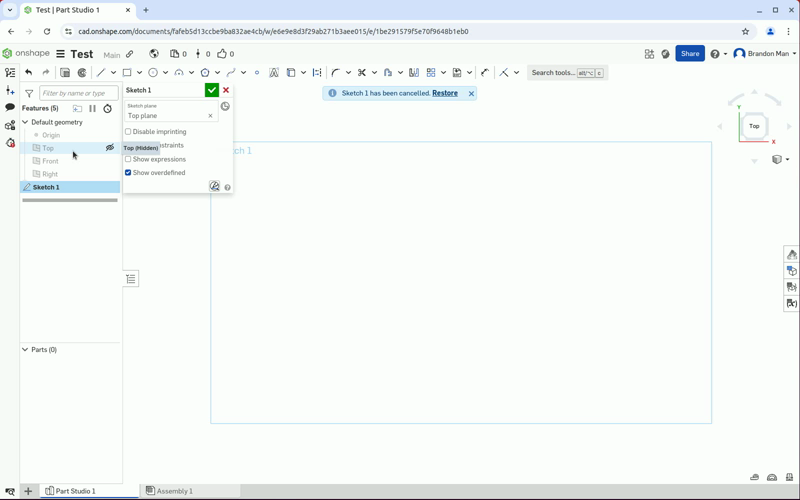
mouse_move(73, 352)
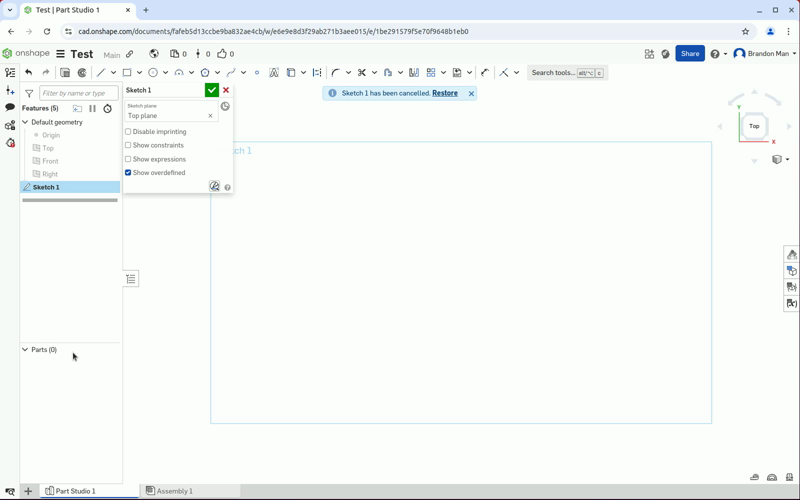
key(y)
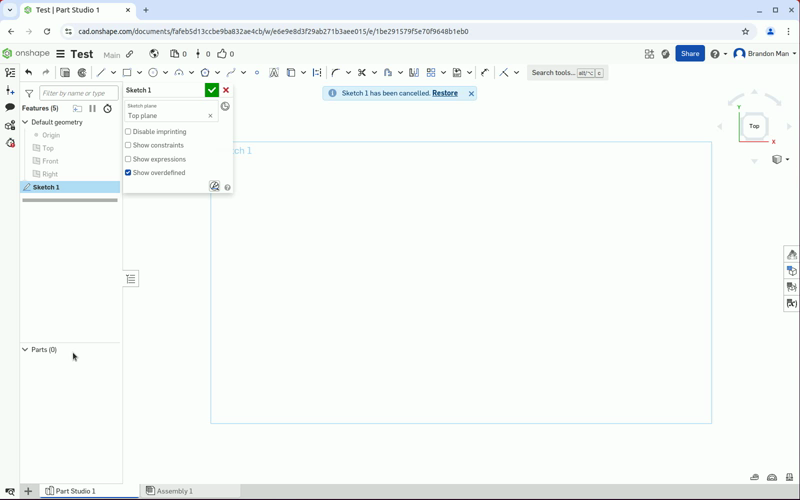
key(c)
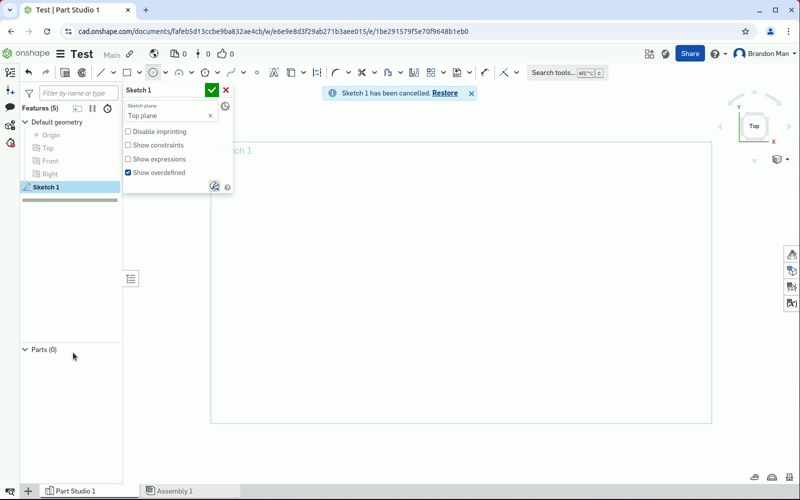
key_down(shift)
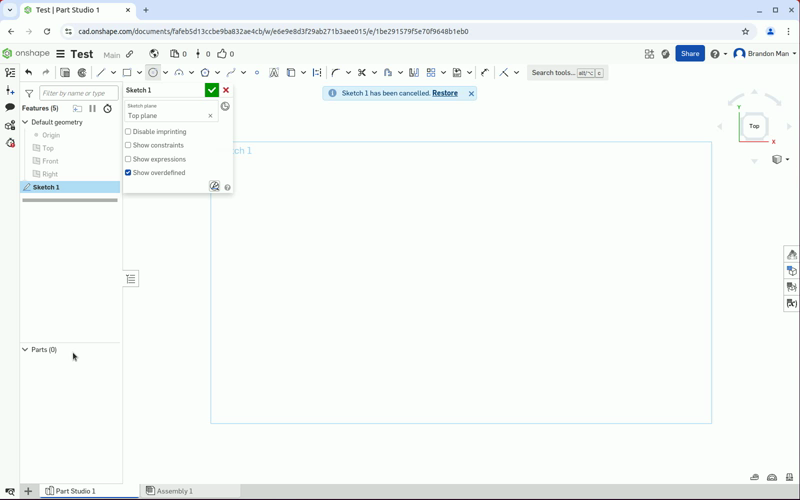
mouse_move(460, 282)
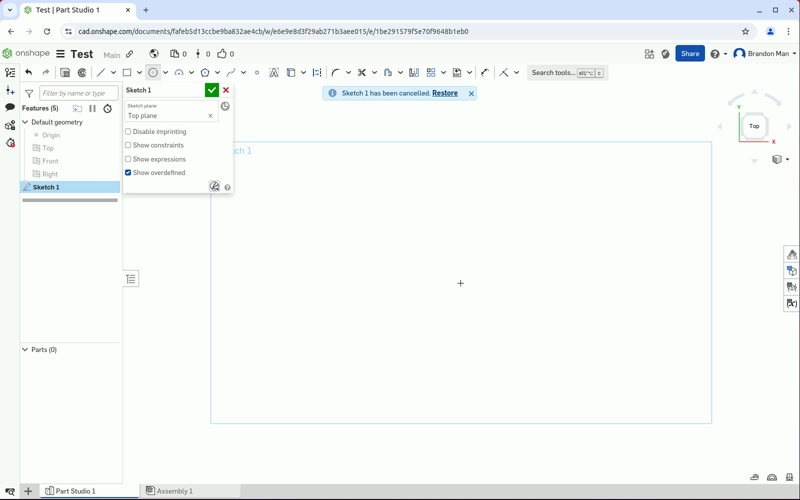
click(460, 282)
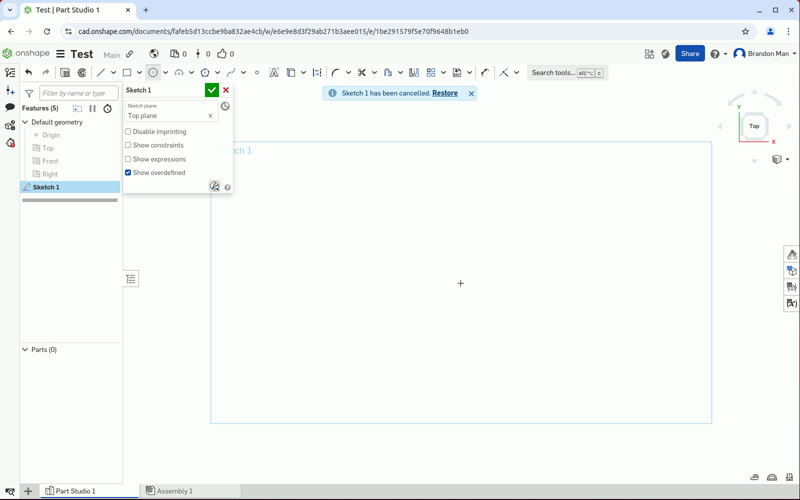
key_up(shift)
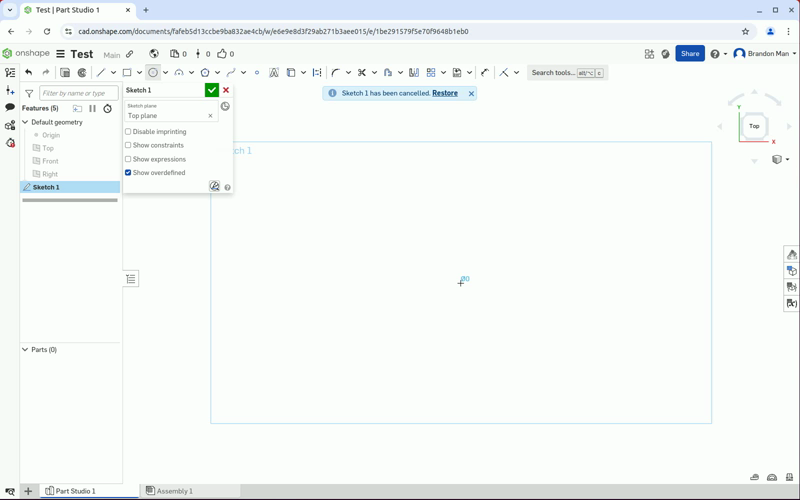
mouse_move(508, 282)
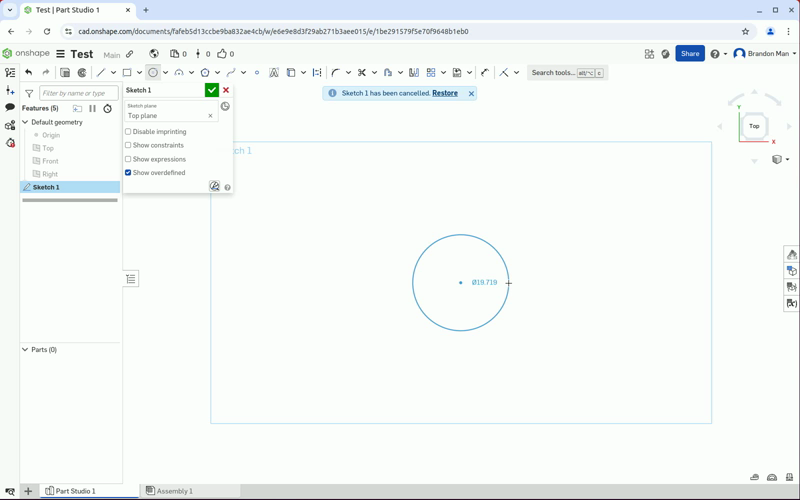
click(508, 282)
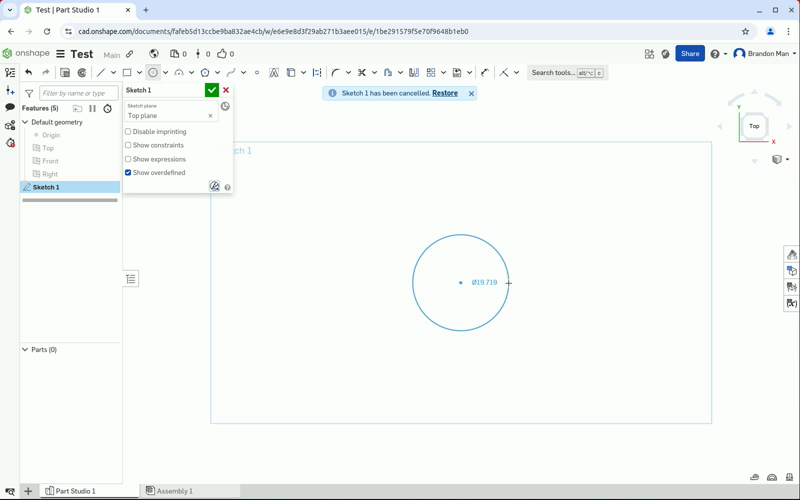
key(esc)
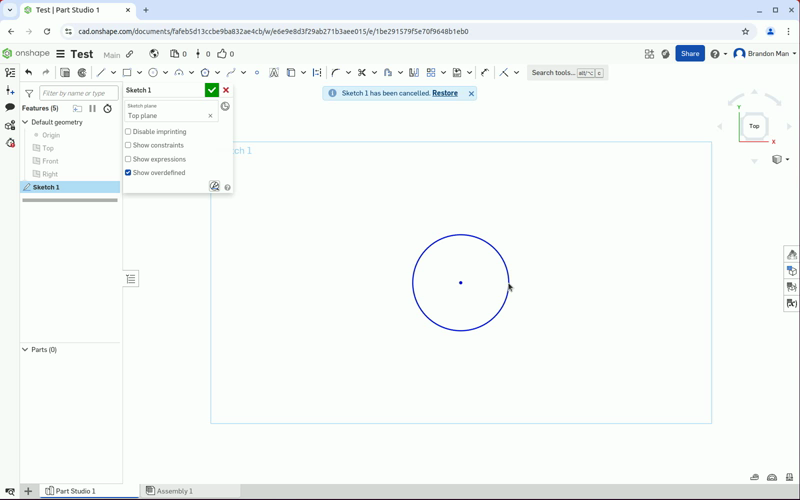
mouse_move(457, 301)
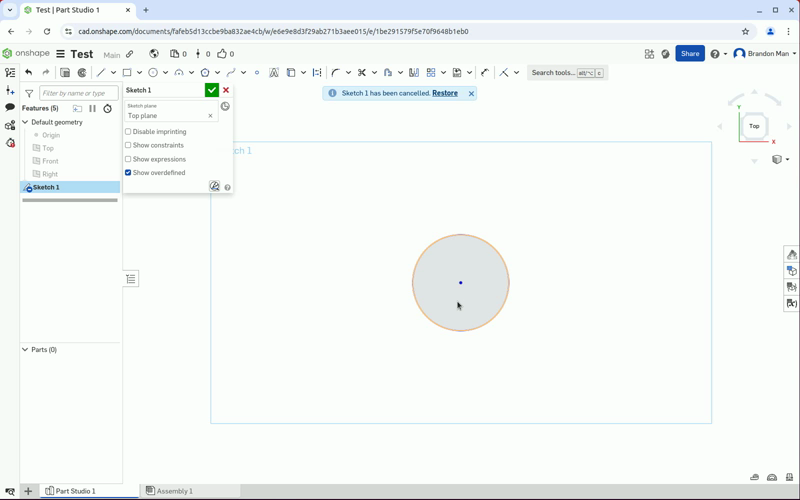
click(457, 301)
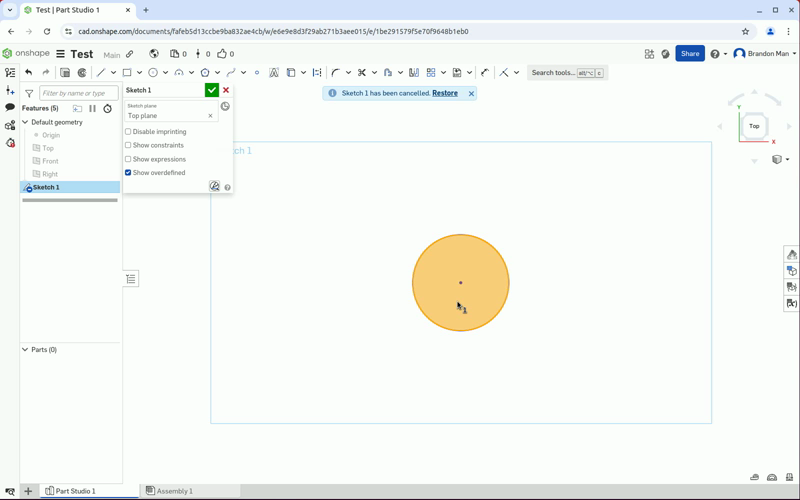
mouse_move(73, 352)
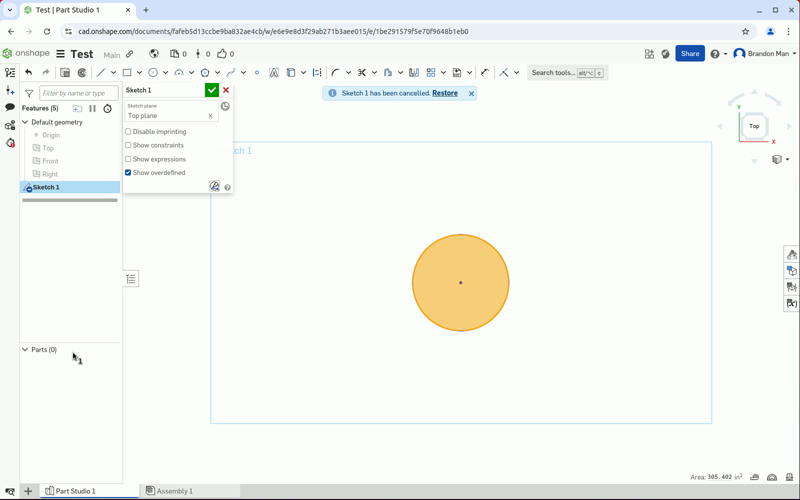
key(shift+y)
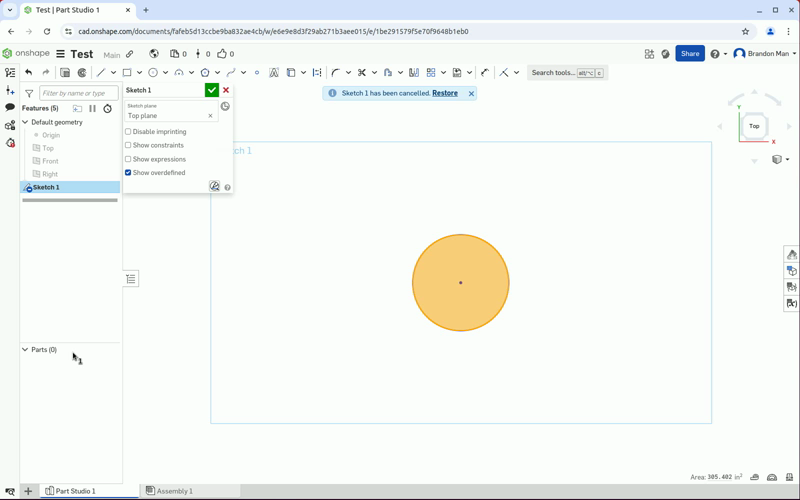
key(shift+e)
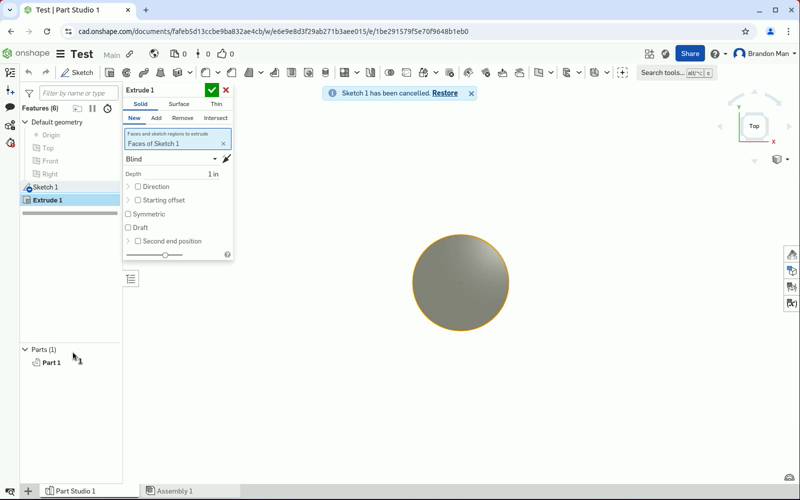
mouse_move(143, 106)
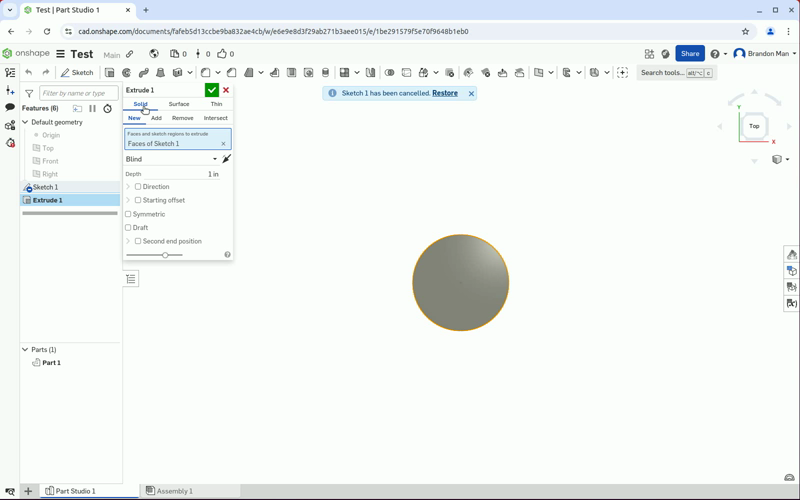
click(143, 106)
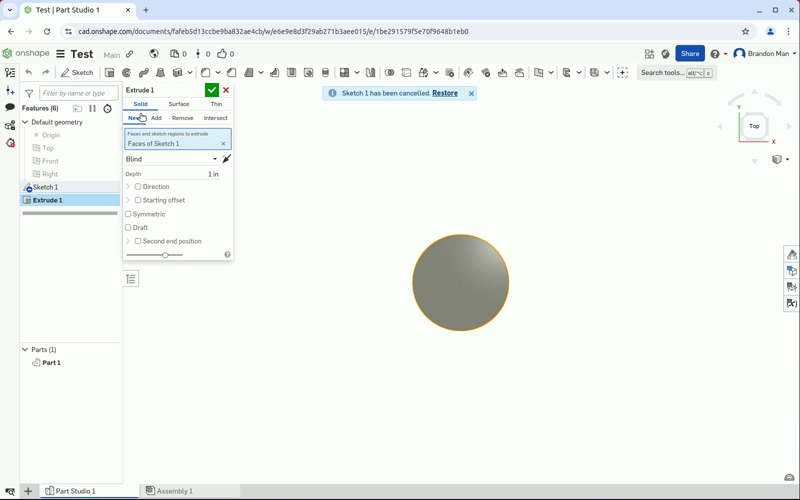
mouse_move(137, 120)
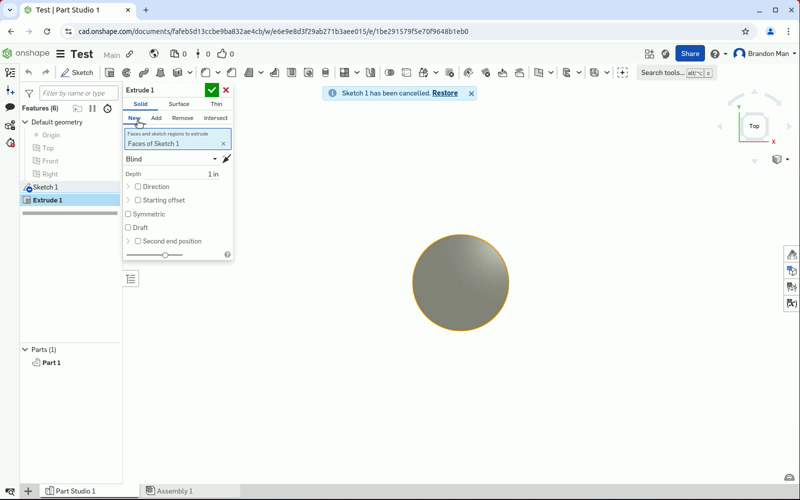
click(137, 120)
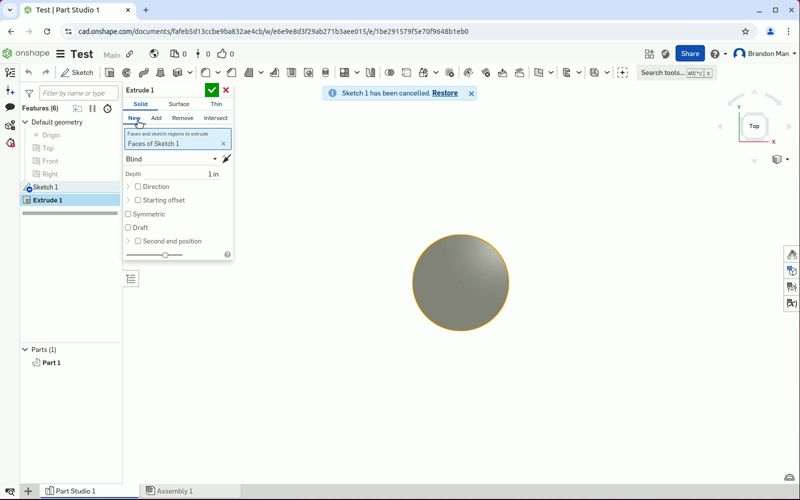
key(tab, 4)
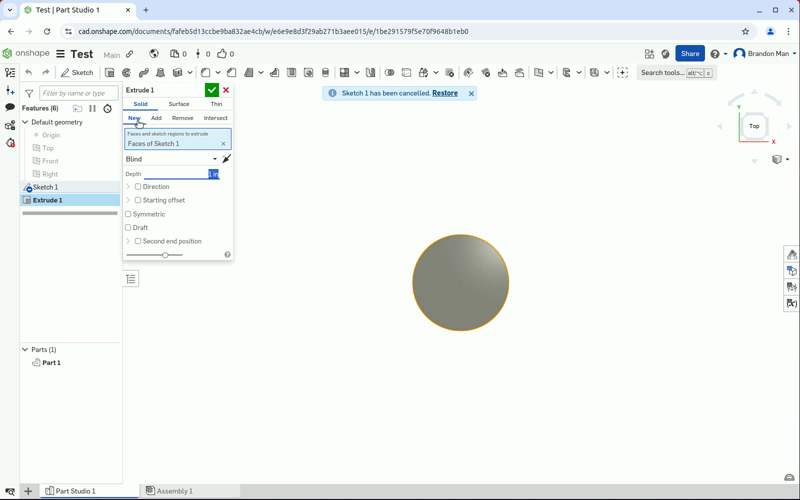
text(19.738)
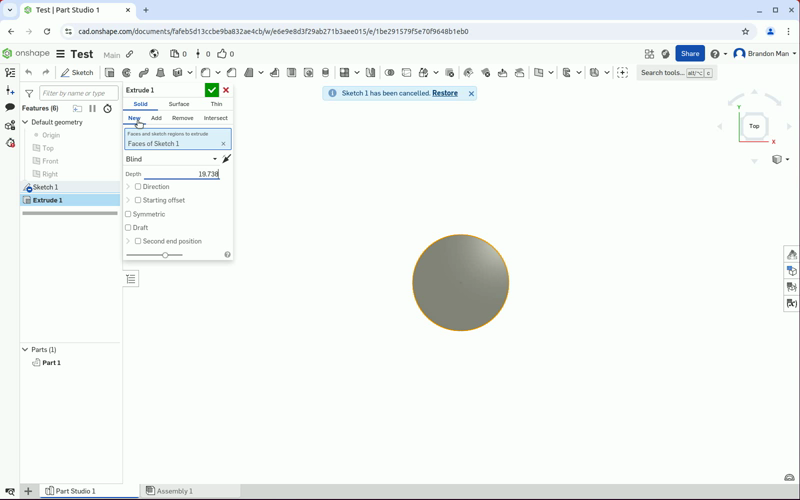
key(enter)
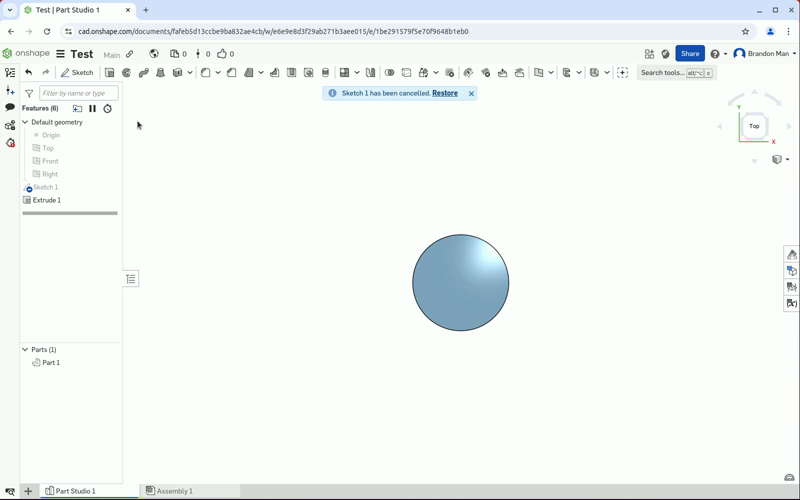
key(shift+h)
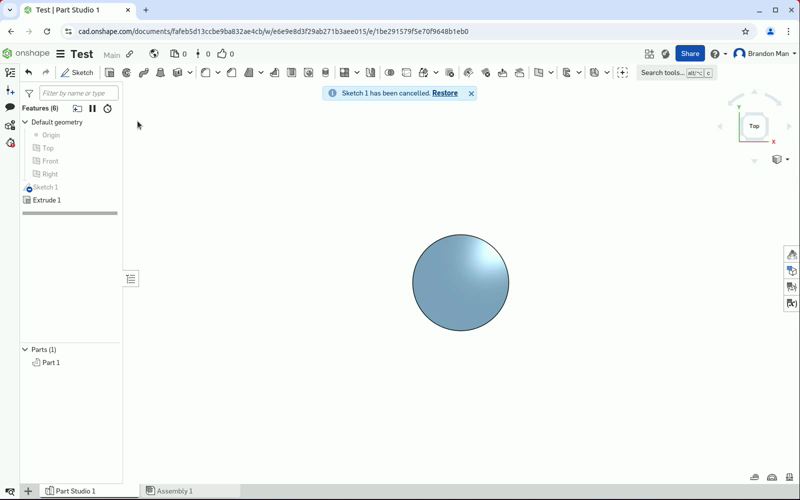
key(shift+h)
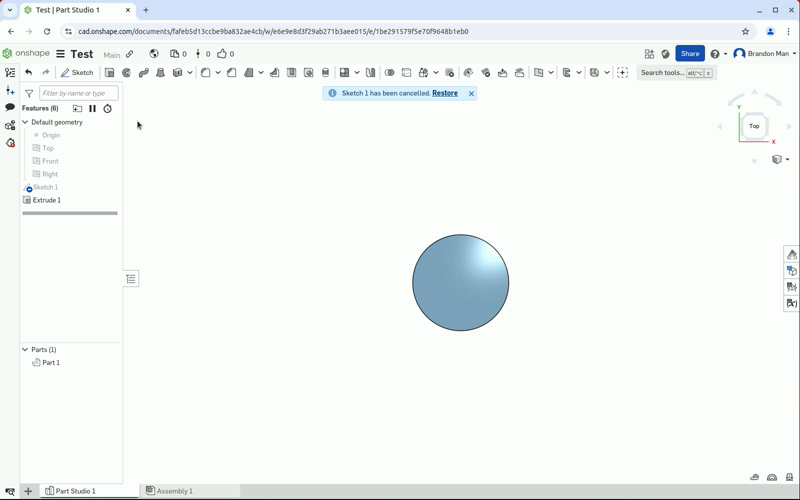
mouse_move(73, 189)
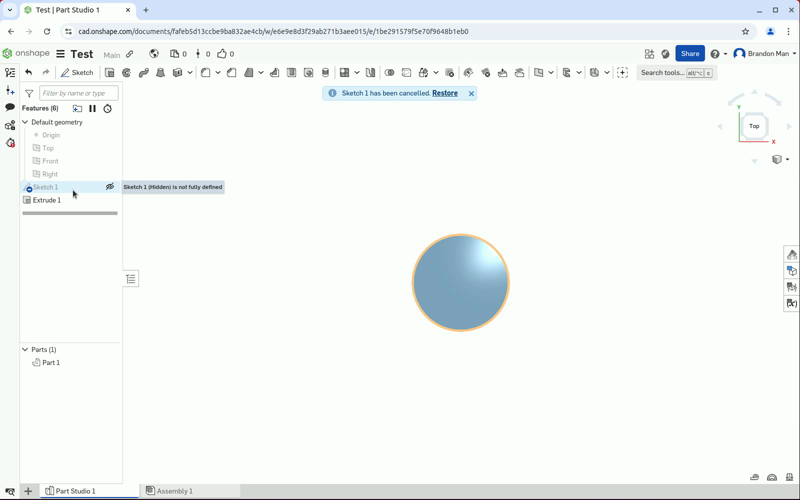
click(73, 189)
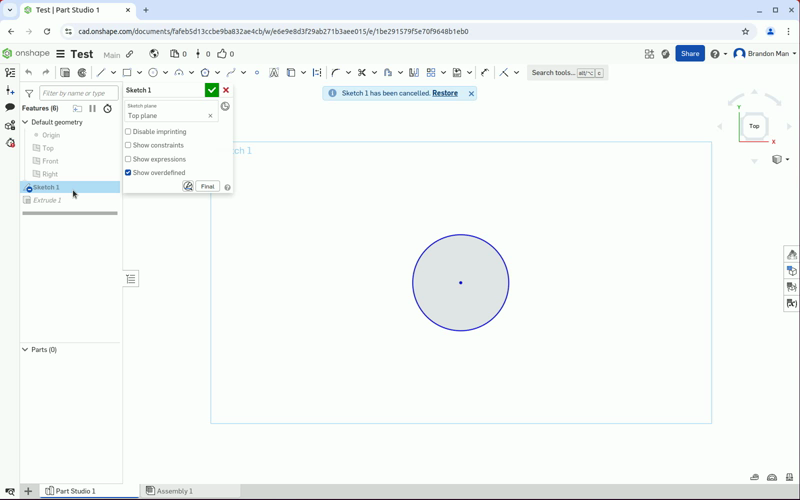
mouse_move(229, 92)
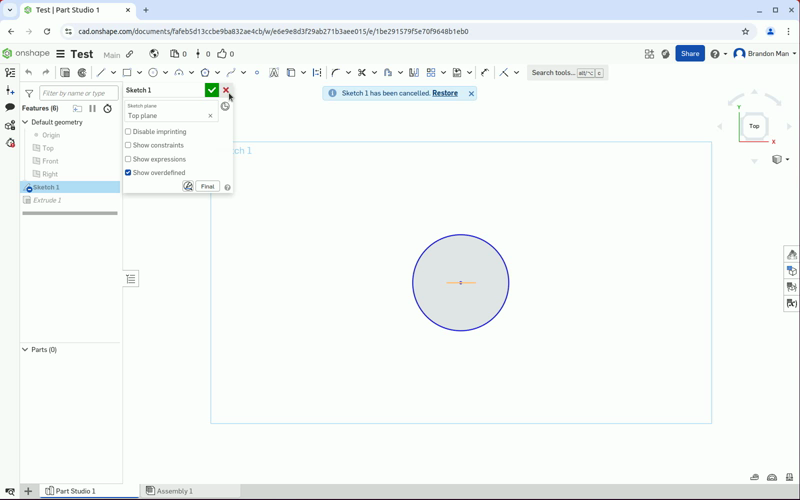
click(229, 92)
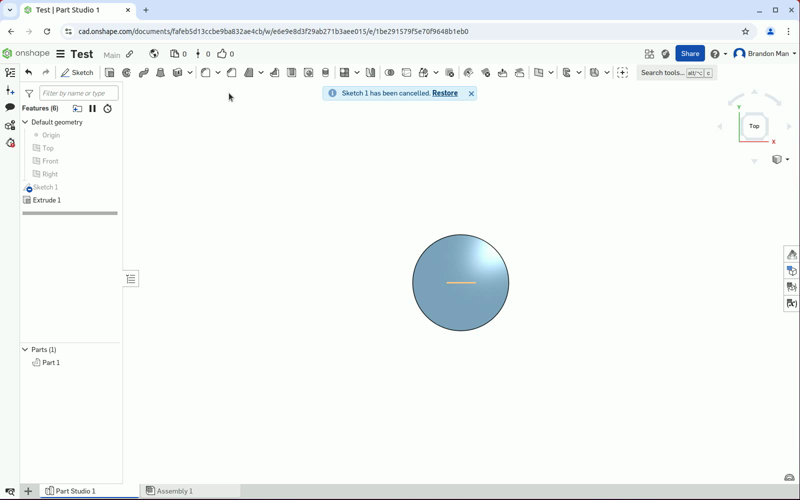
mouse_move(541, 75)
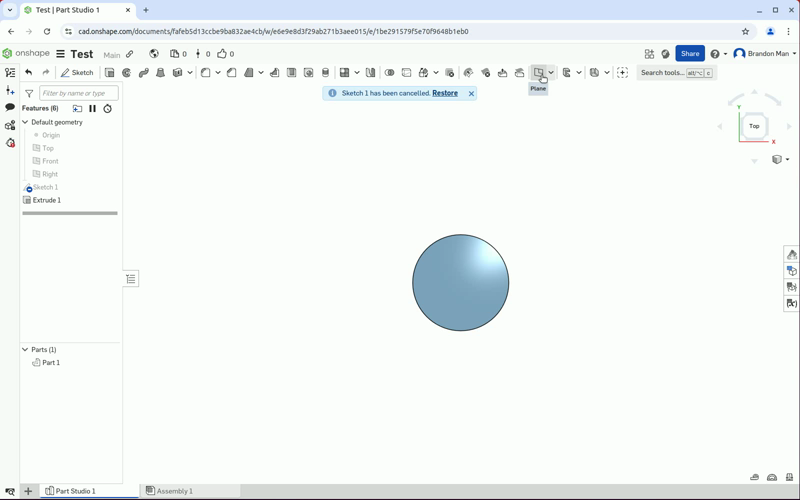
click(541, 75)
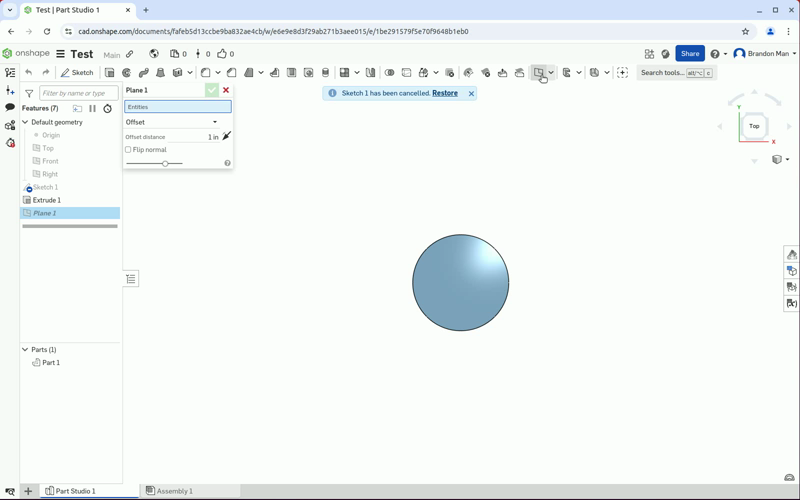
mouse_move(73, 150)
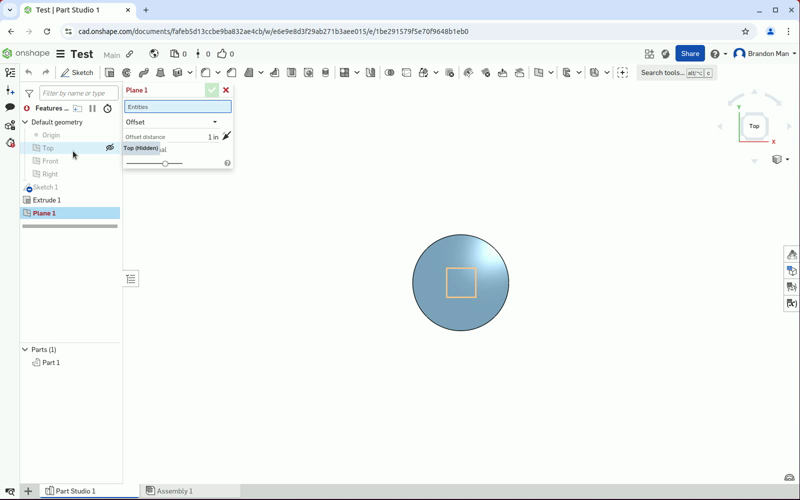
click(73, 150)
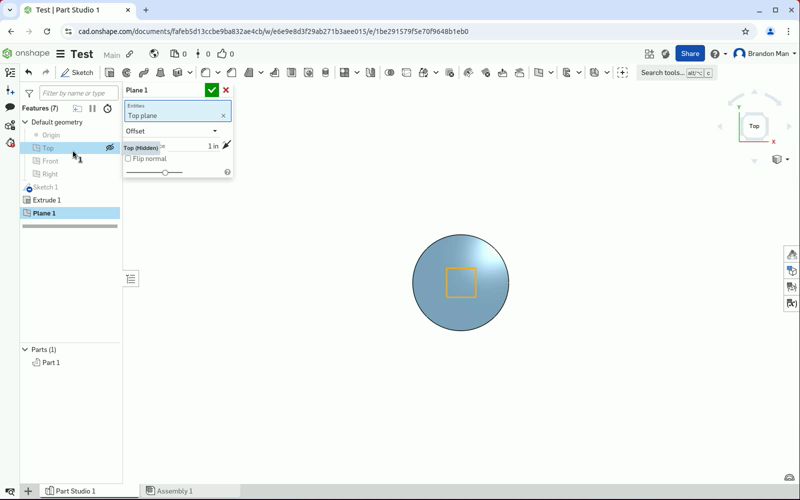
key(tab, 2)
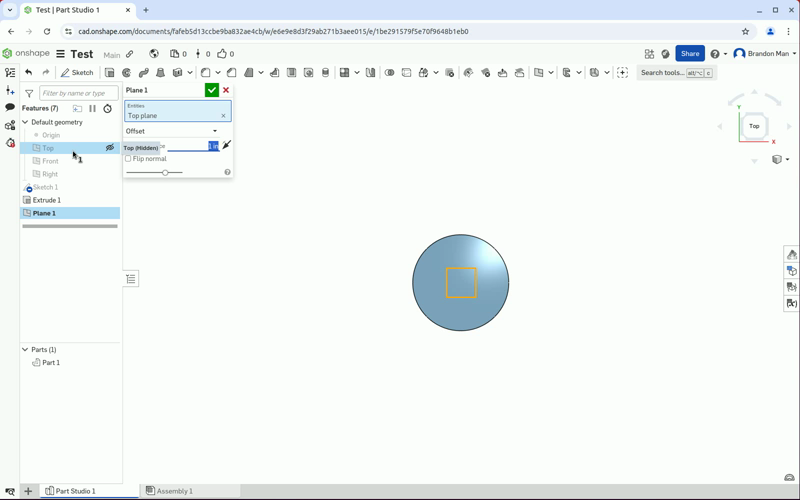
text(19.75)
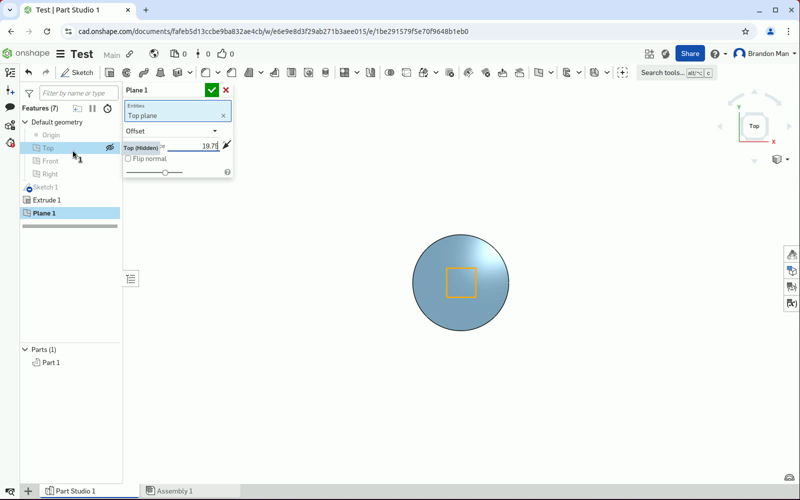
key(enter, 2)
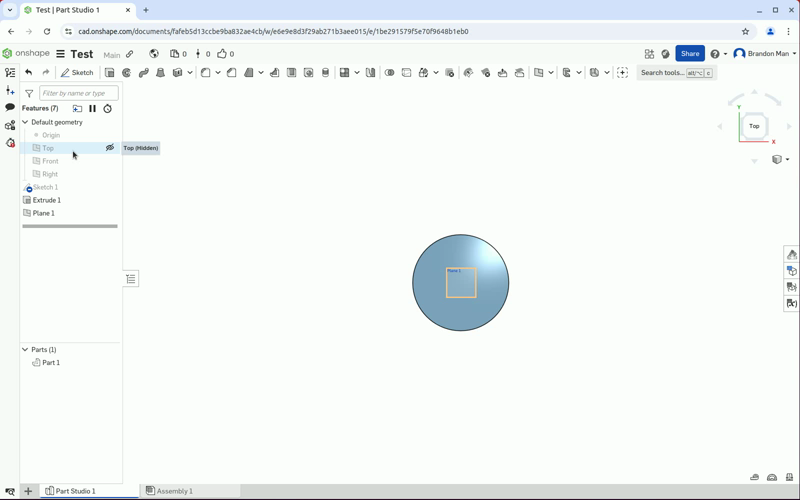
key(shift+s)
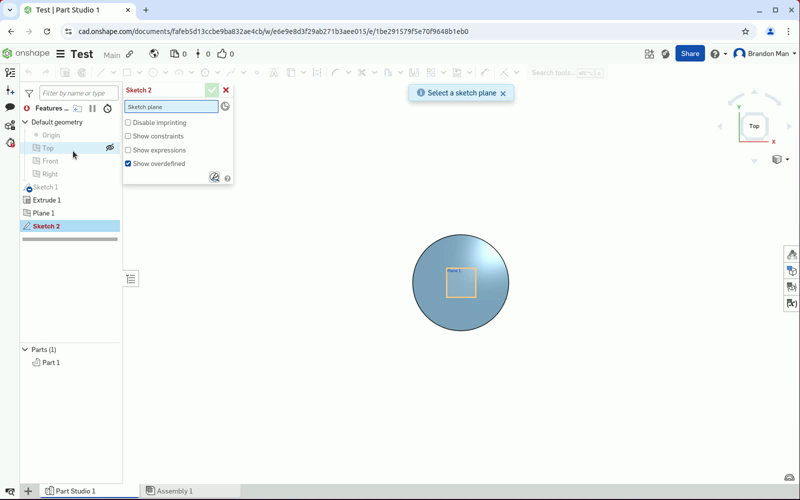
mouse_move(73, 215)
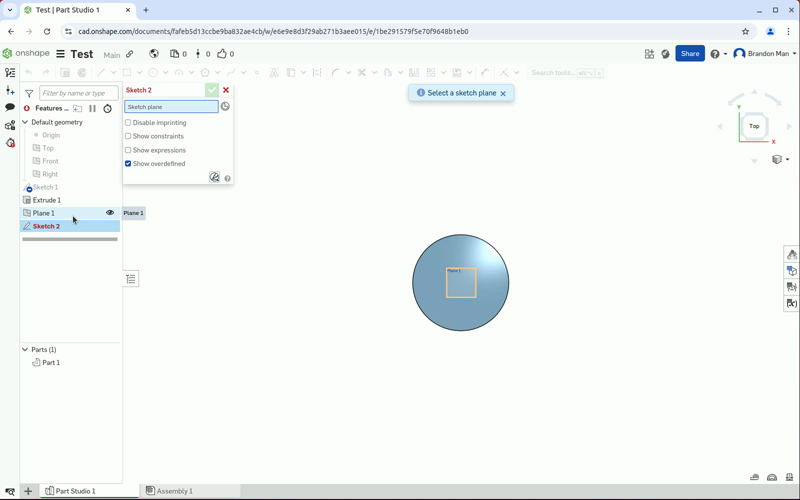
click(73, 215)
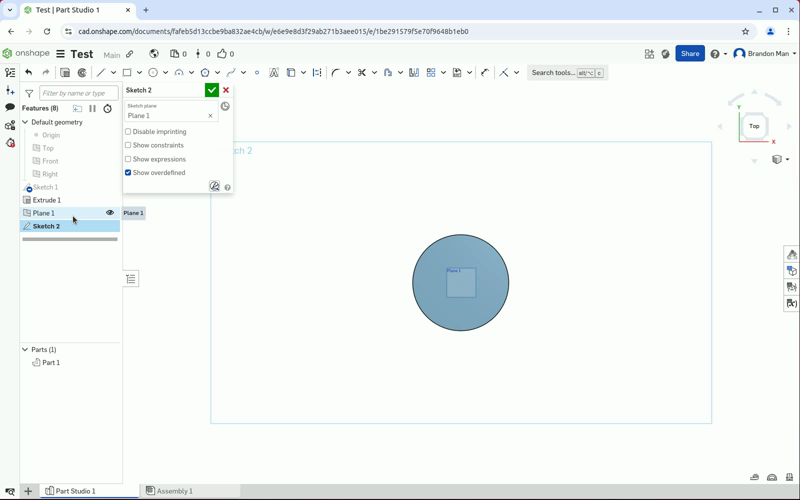
mouse_move(73, 352)
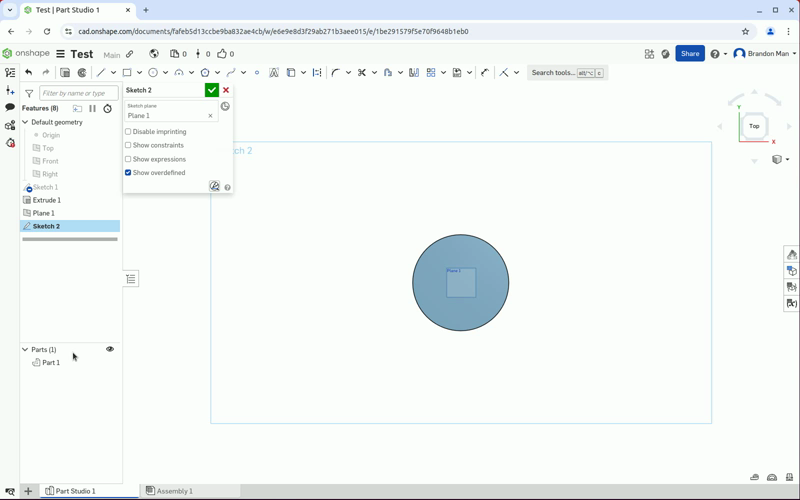
key(y)
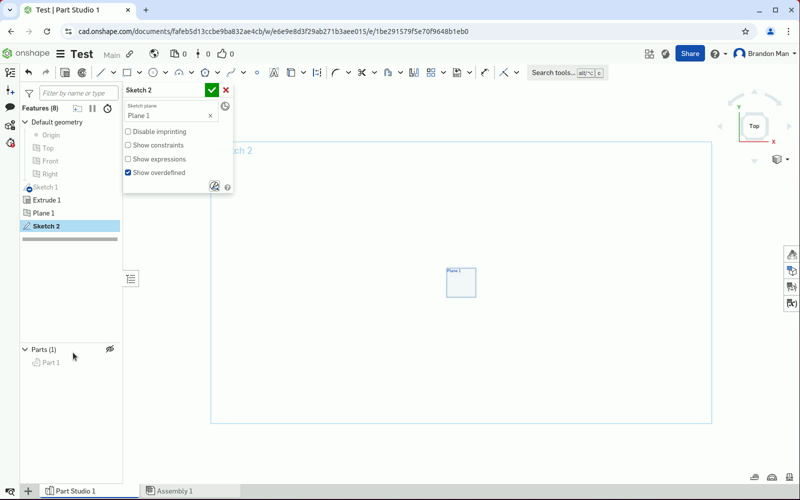
key(c)
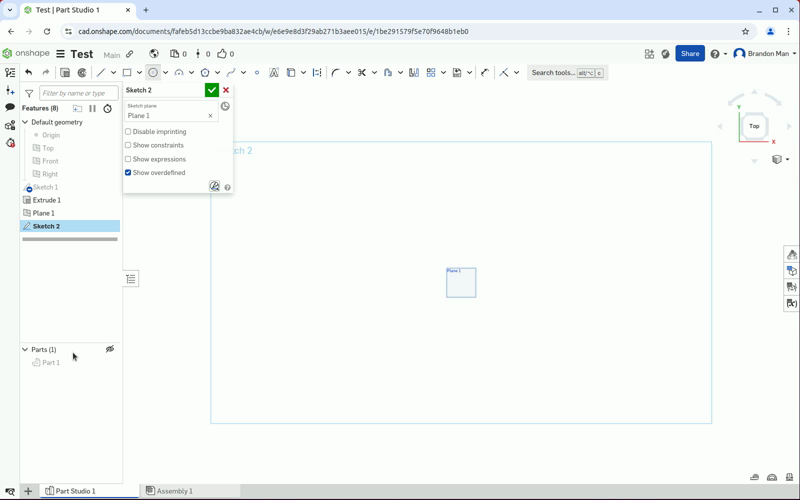
key_down(shift)
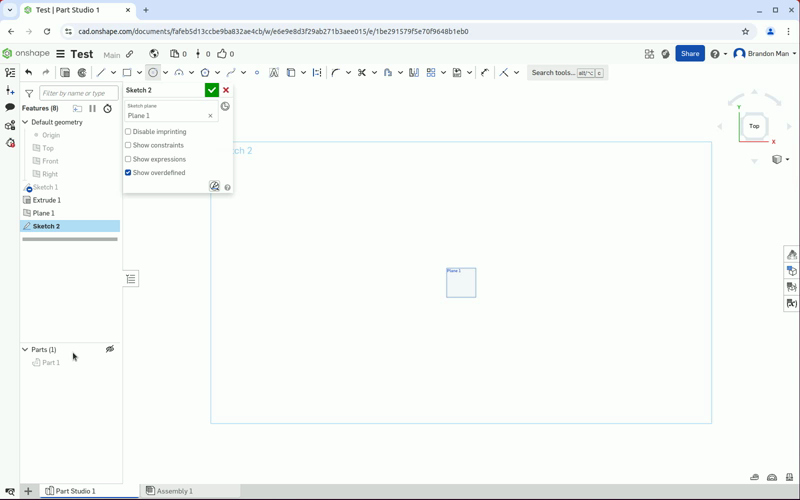
mouse_move(461, 282)
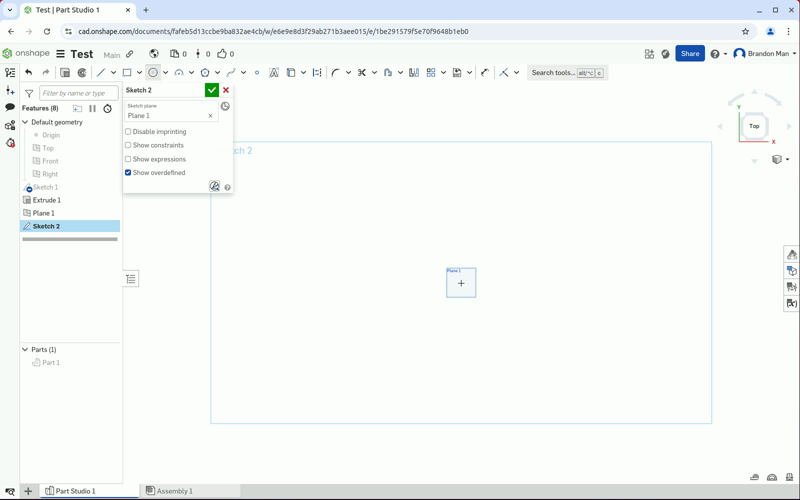
click(461, 282)
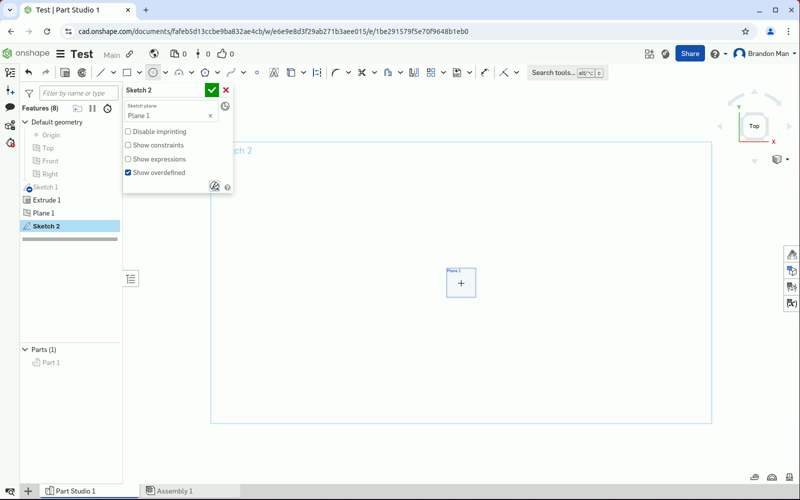
key_up(shift)
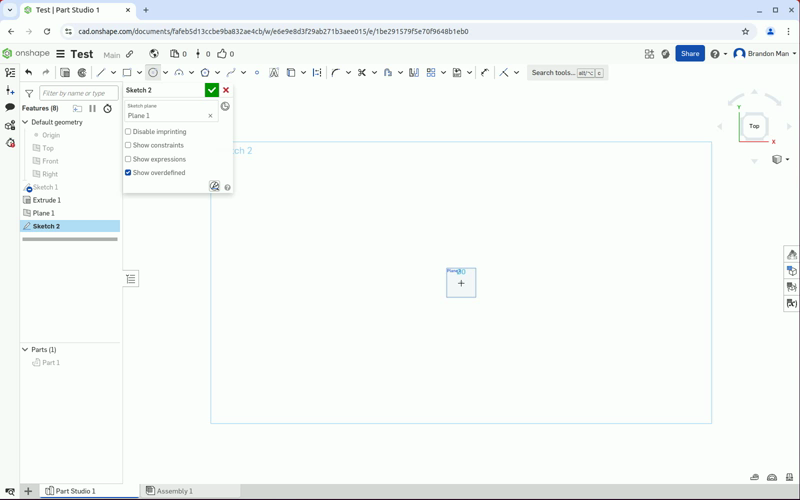
mouse_move(480, 282)
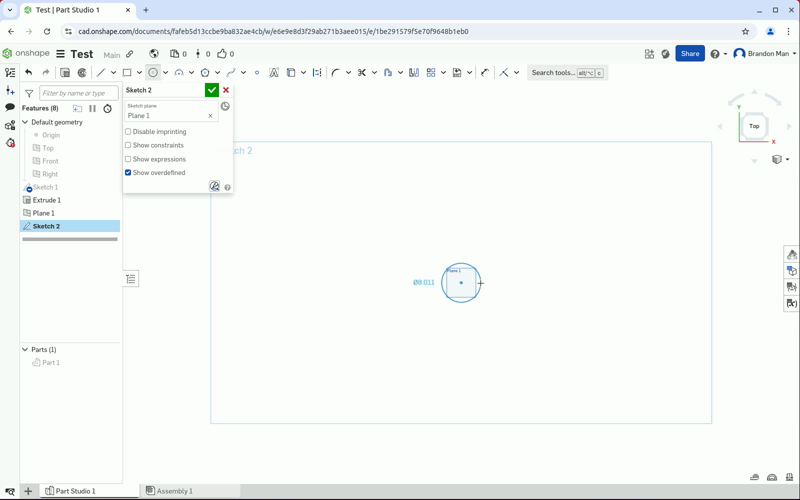
click(480, 282)
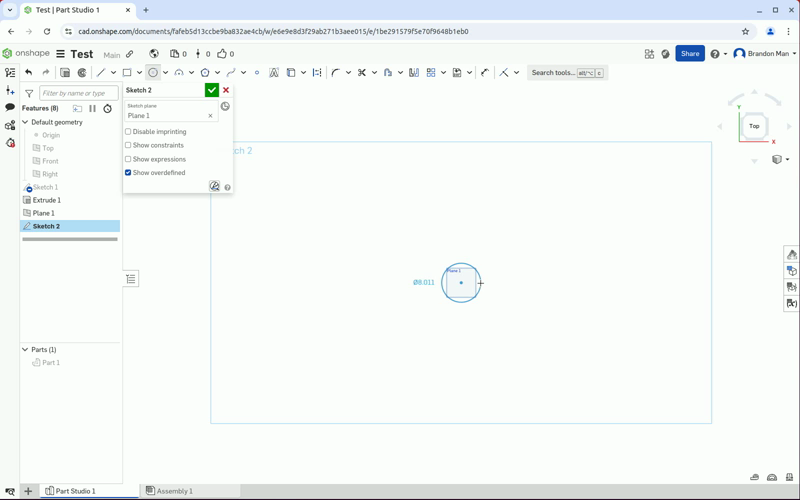
key(esc)
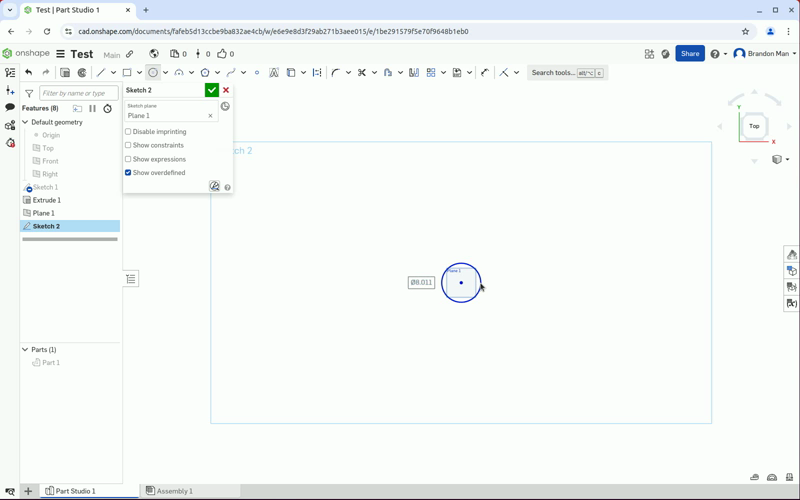
mouse_move(473, 277)
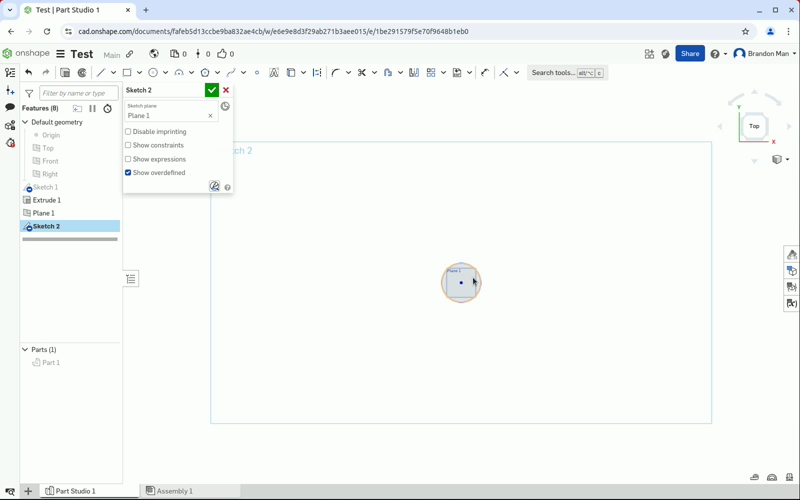
scroll(6)
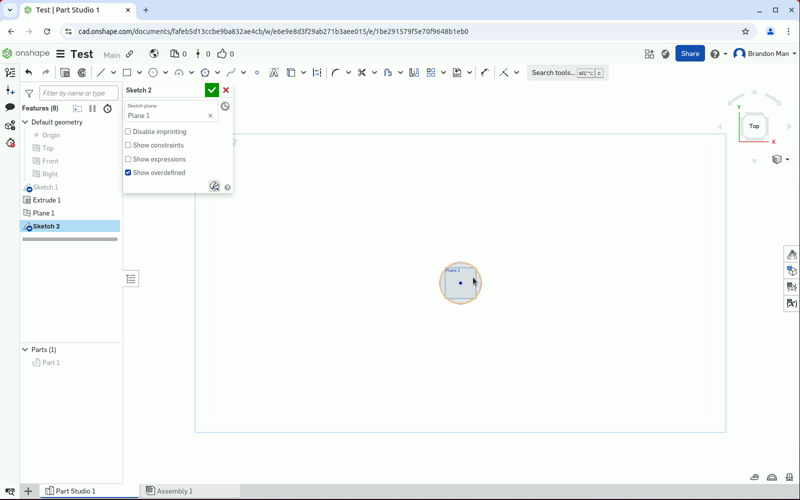
scroll(6)
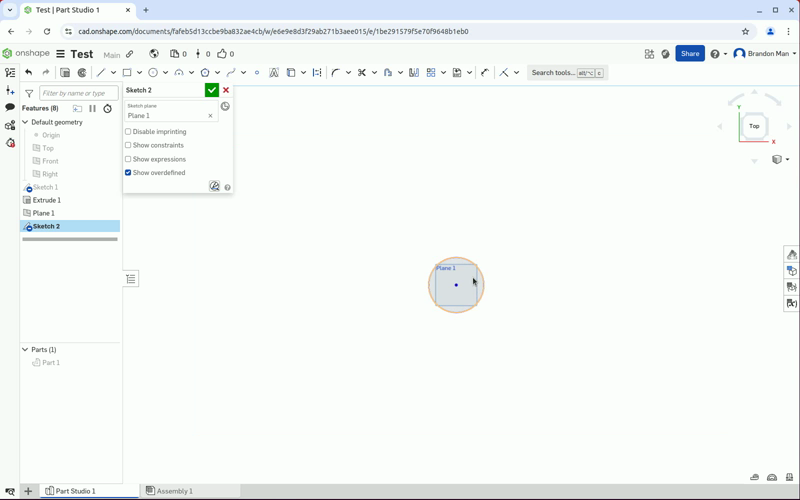
scroll(6)
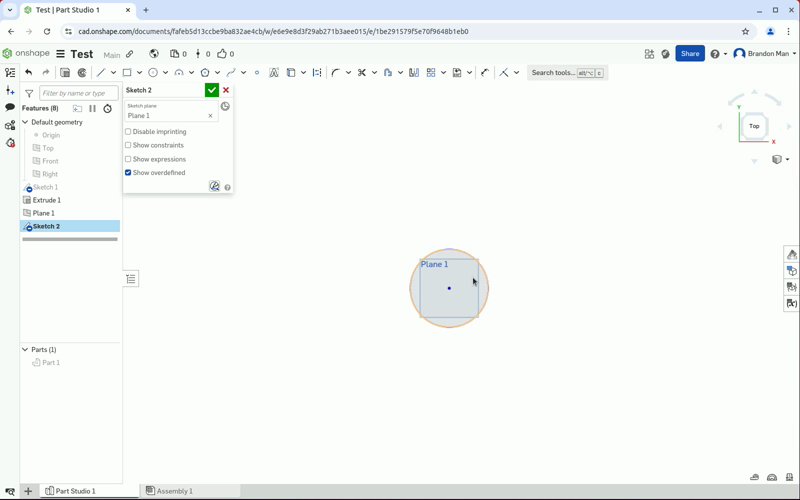
scroll(6)
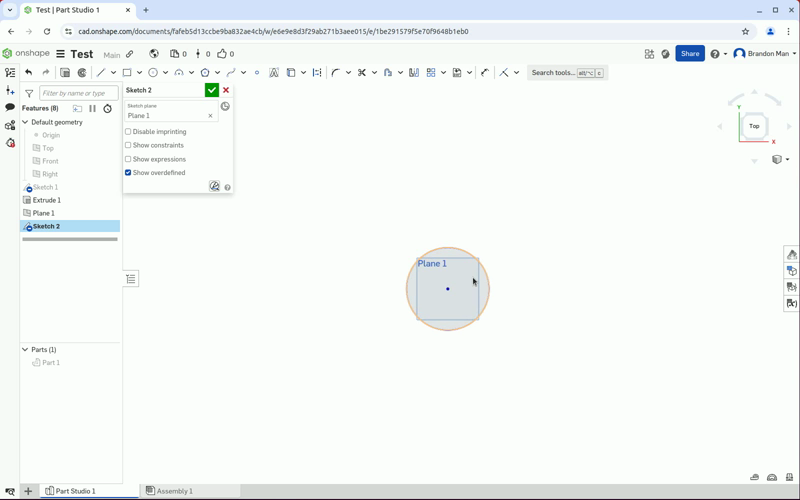
scroll(6)
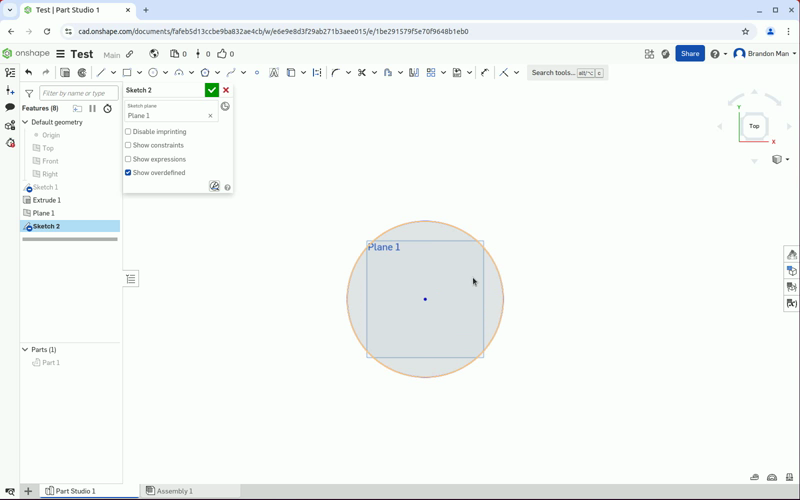
scroll(6)
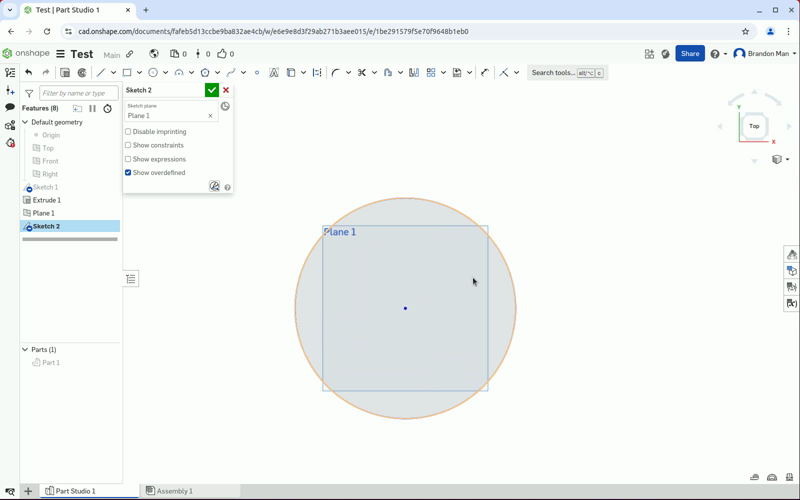
scroll(6)
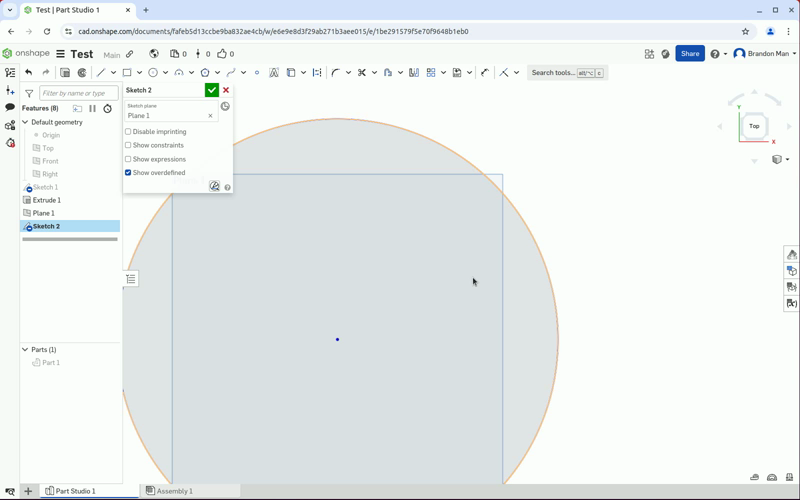
click(473, 277)
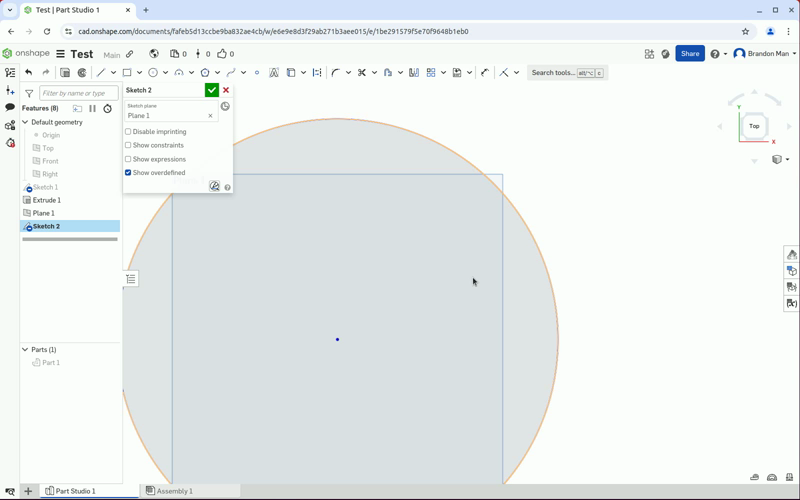
scroll(-6)
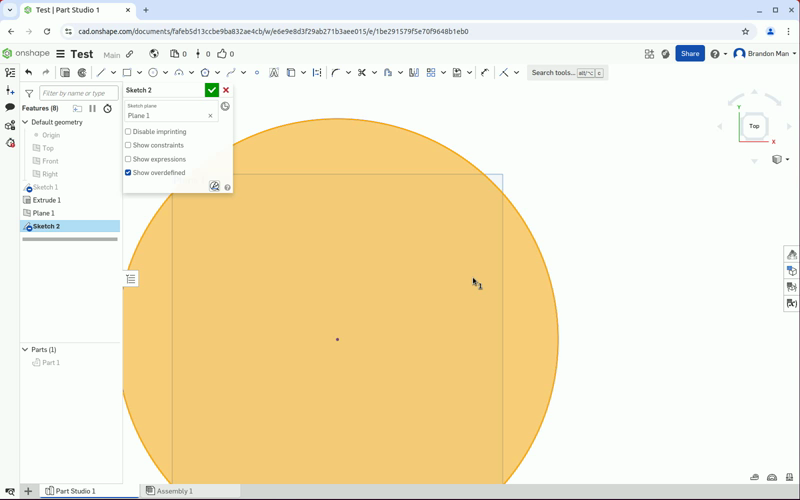
scroll(-6)
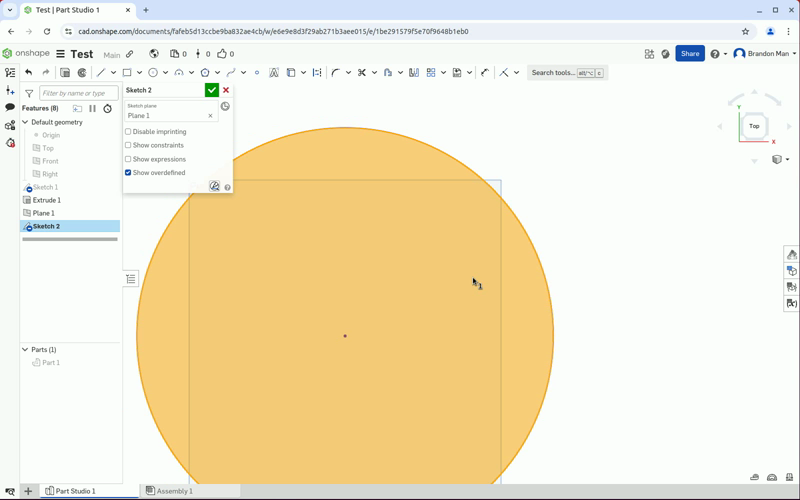
scroll(-6)
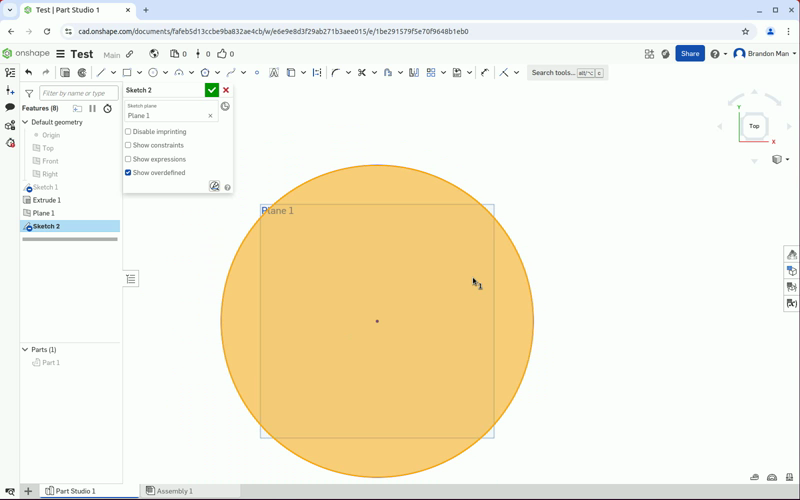
scroll(-6)
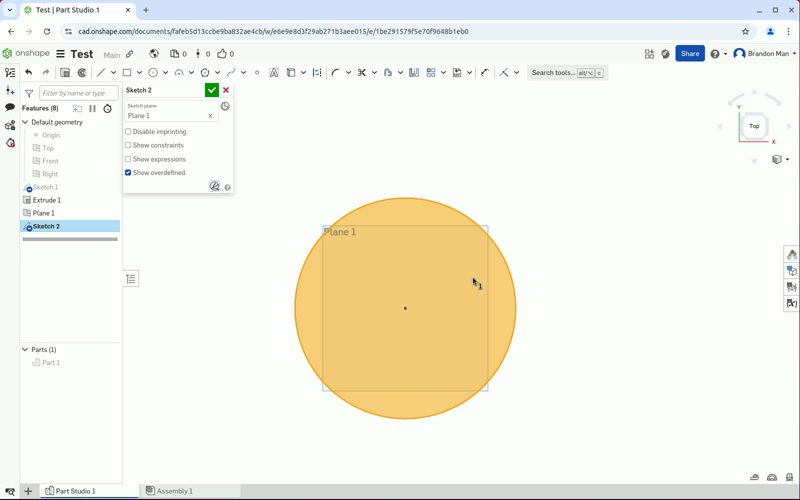
scroll(-6)
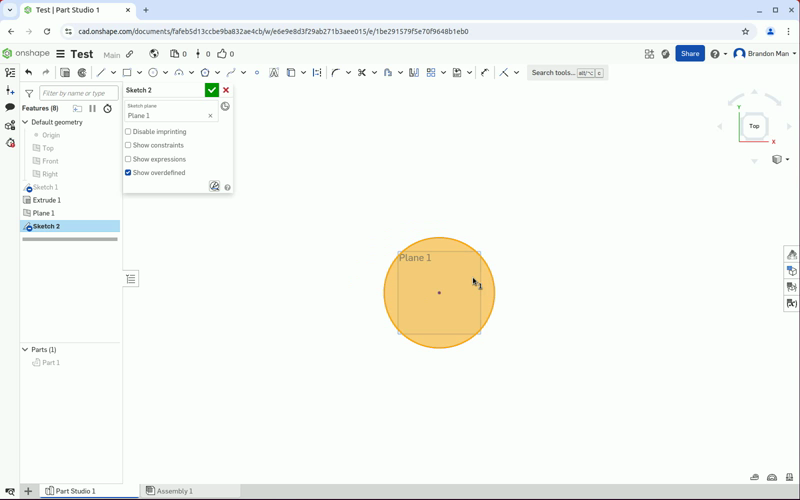
scroll(-6)
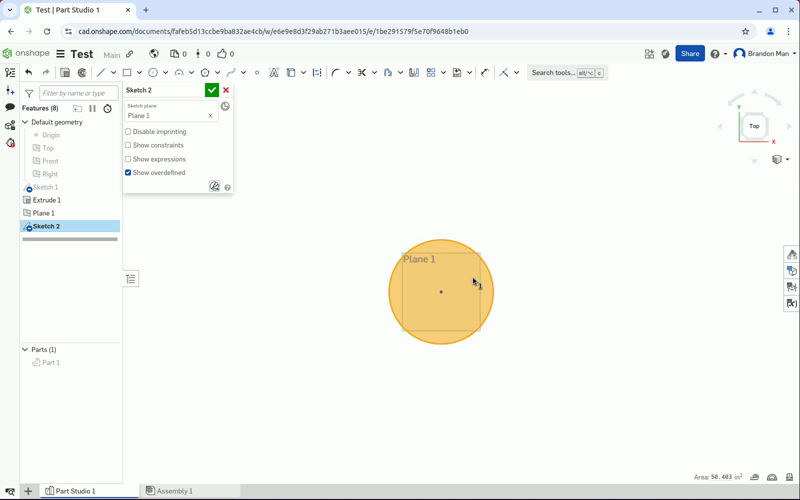
scroll(-6)
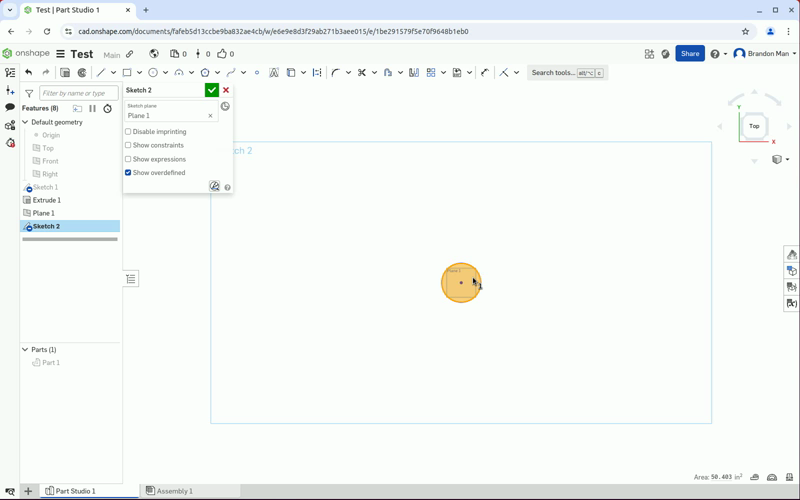
mouse_move(73, 352)
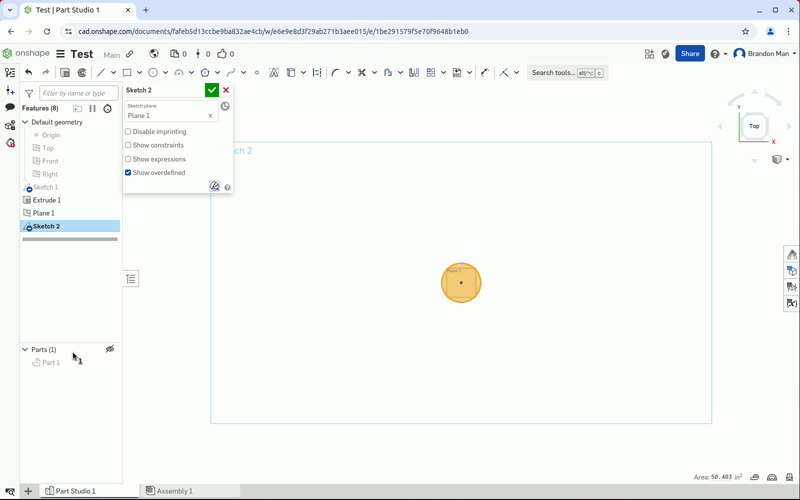
key(shift+y)
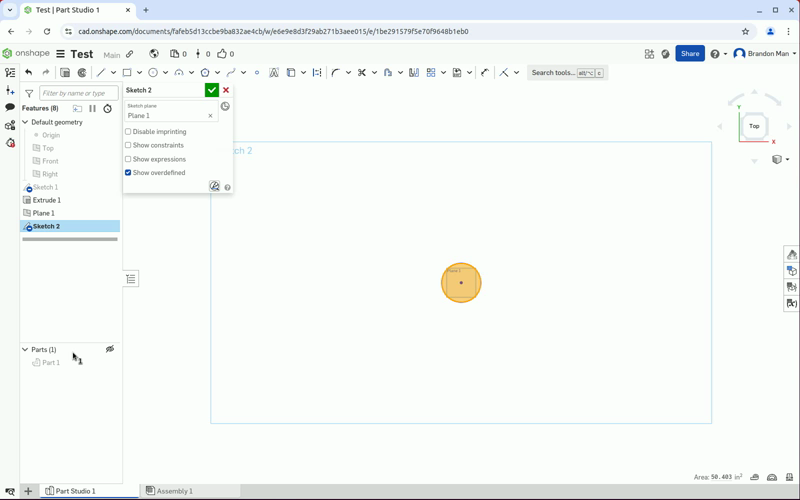
key(shift+e)
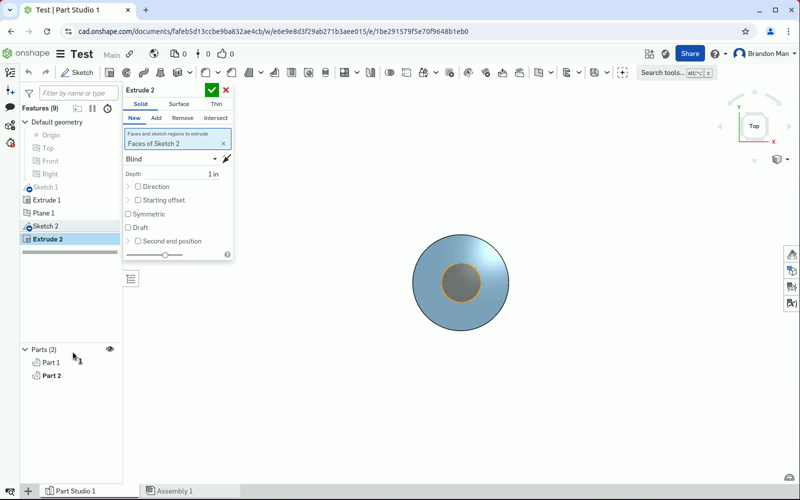
mouse_move(143, 106)
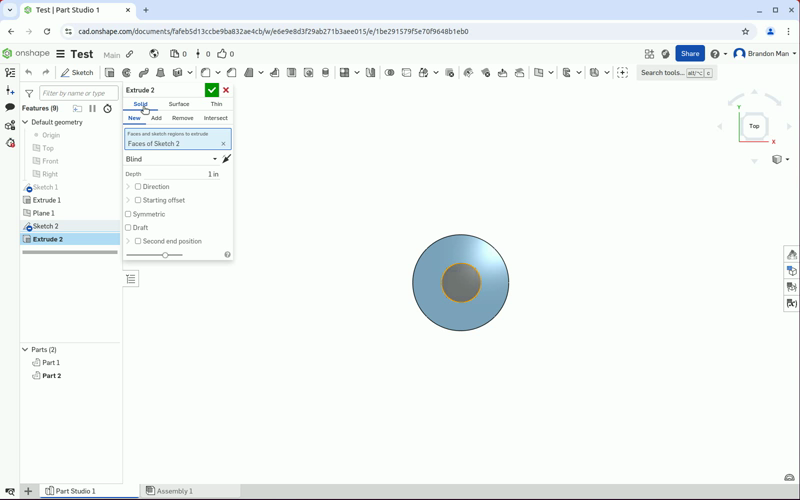
click(143, 106)
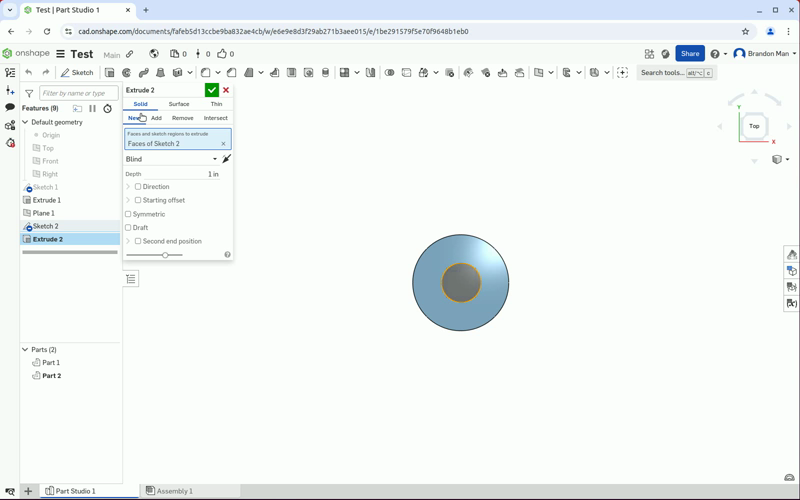
mouse_move(137, 120)
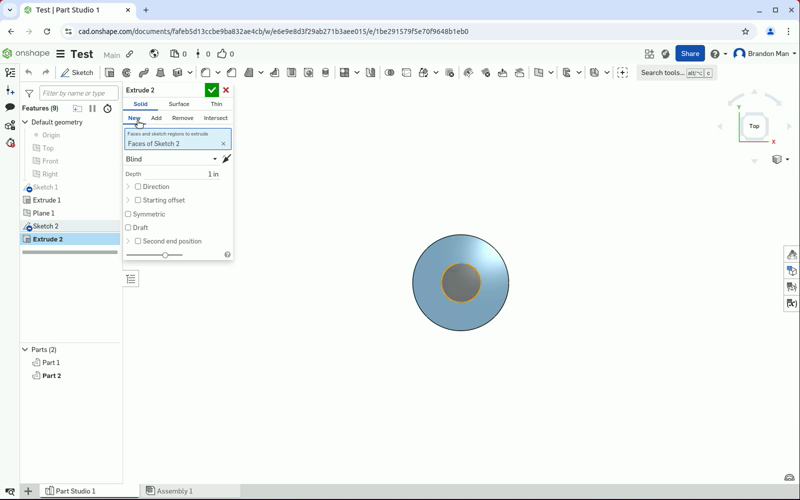
click(137, 120)
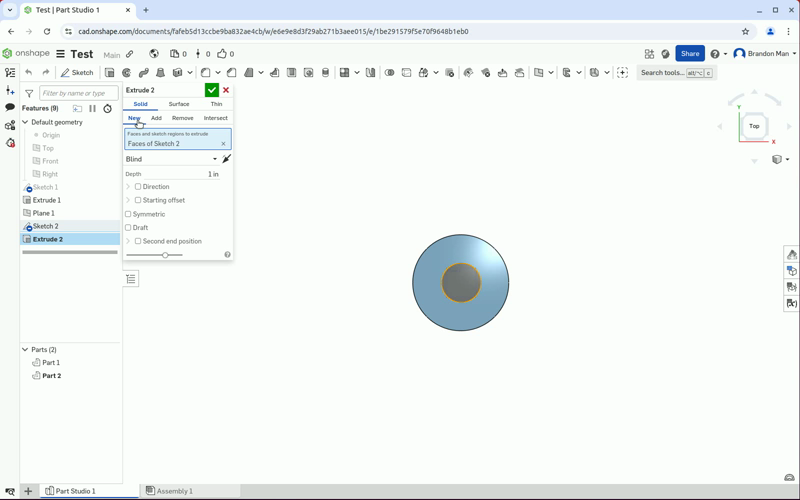
key(tab, 4)
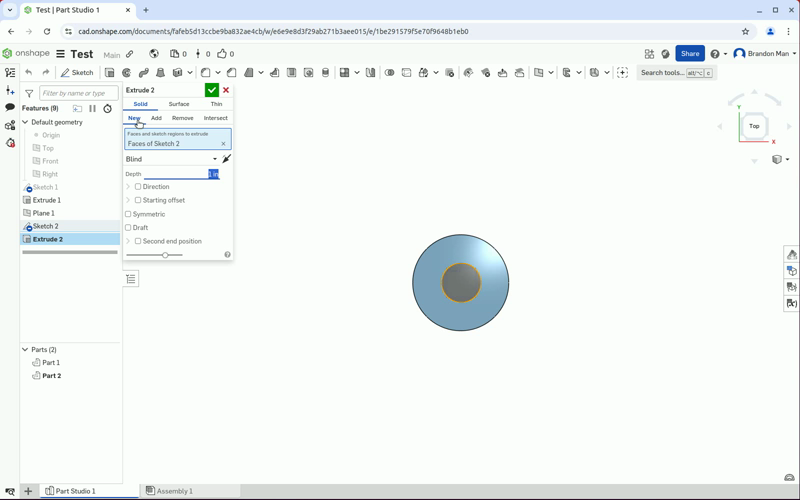
text(3.37)
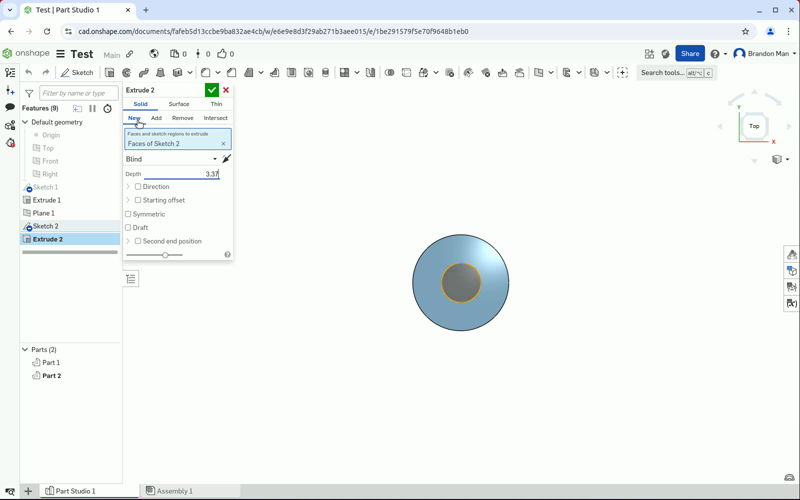
key(enter)
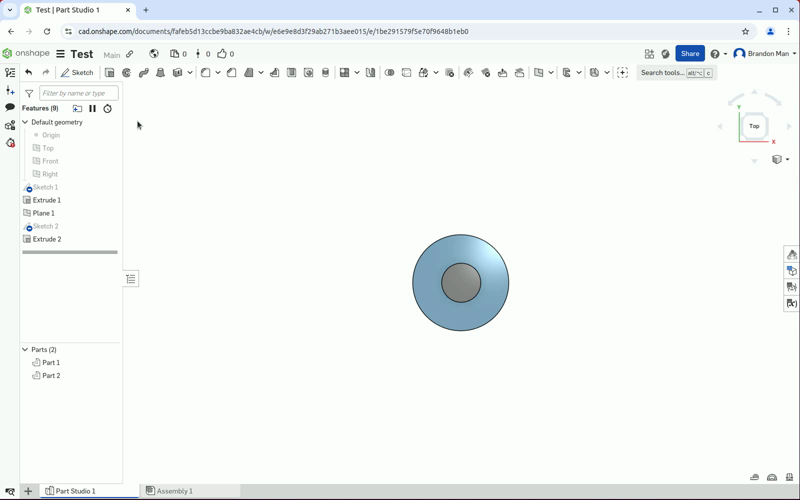
key(shift+h)
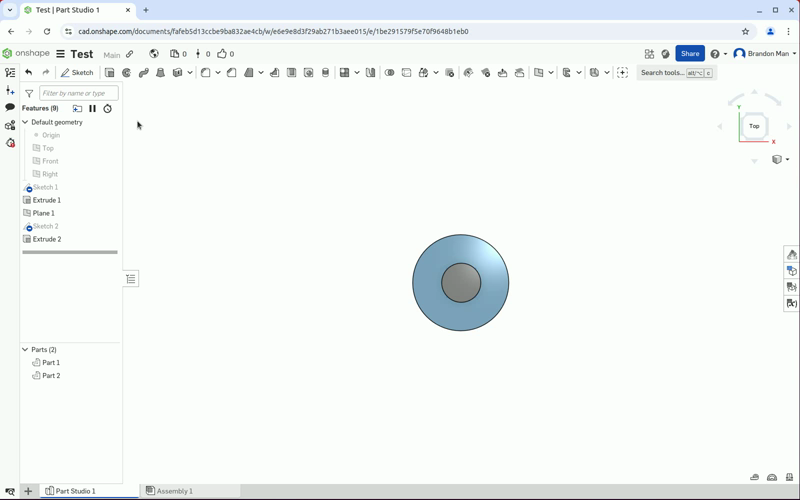
key(shift+h)
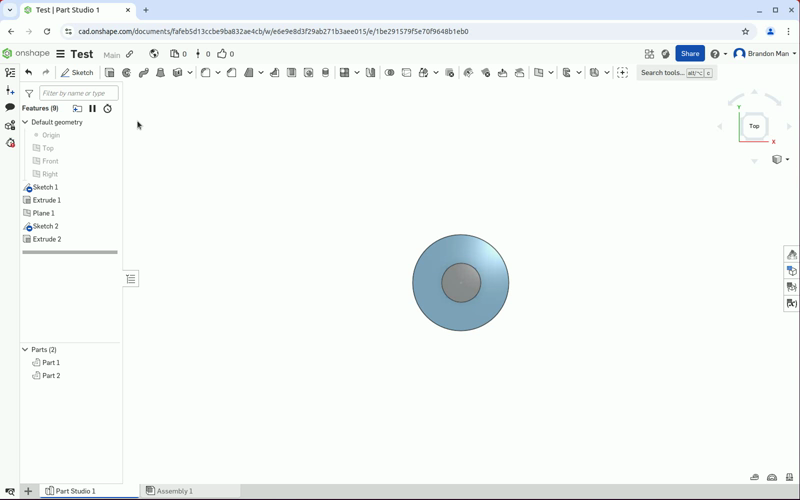
key(shift+7)
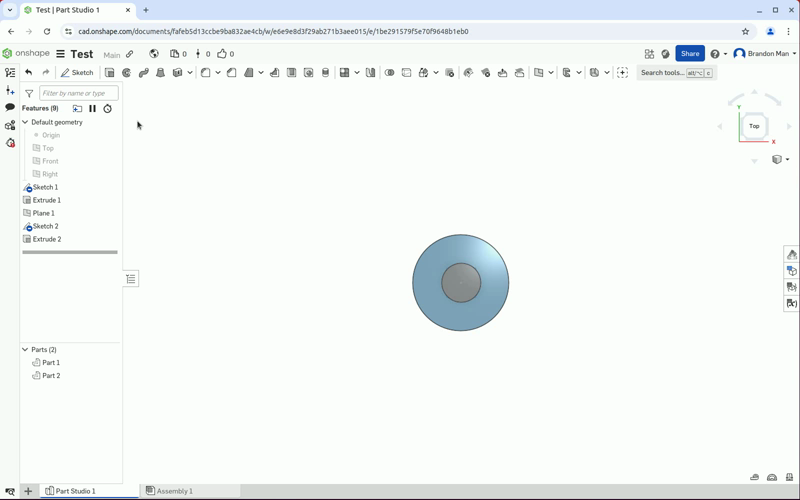
key(up, 3)
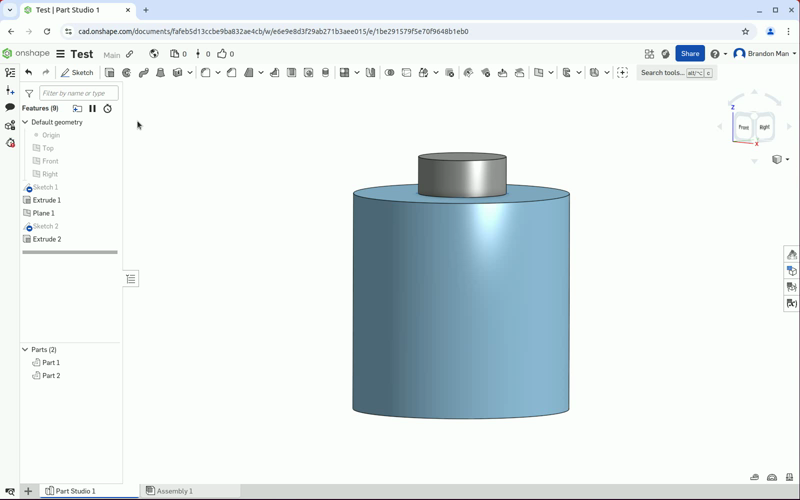
key(left, 3)
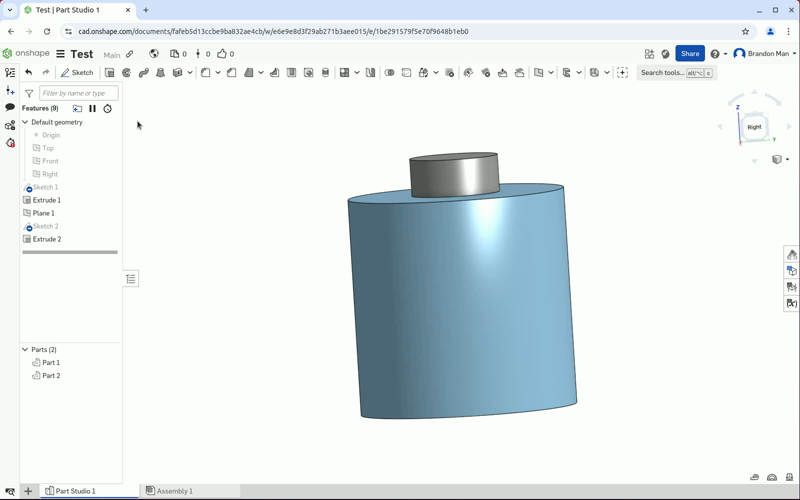
key(right, 3)
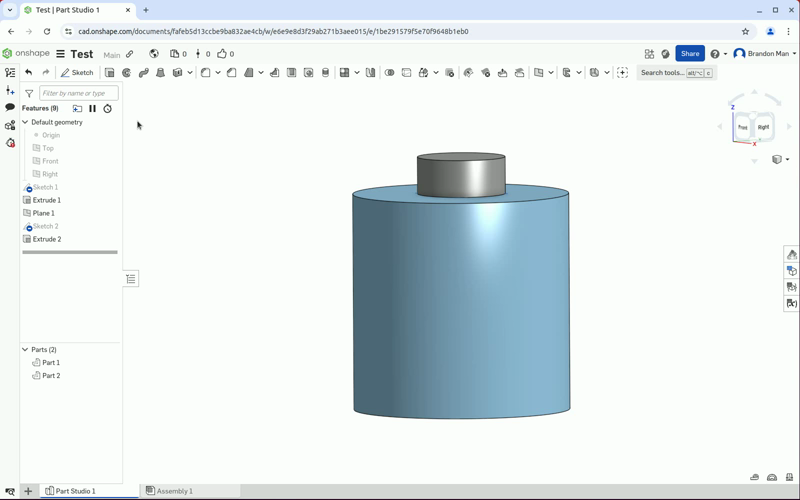
key(down, 3)
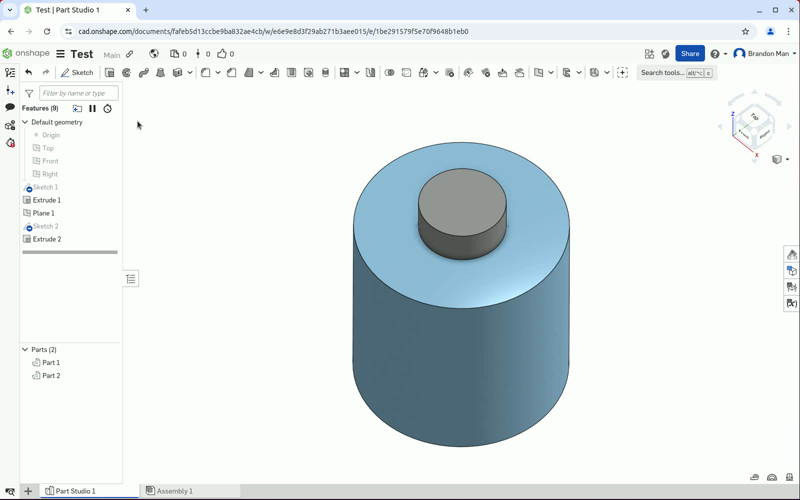
mouse_move(73, 189)
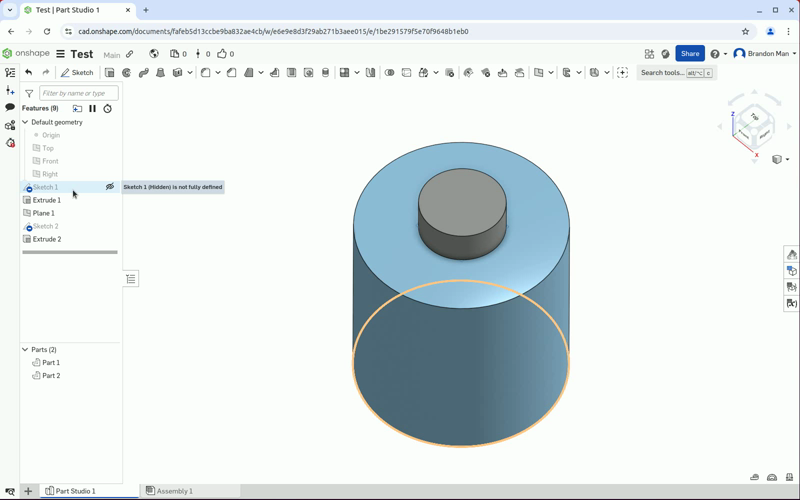
click(73, 189)